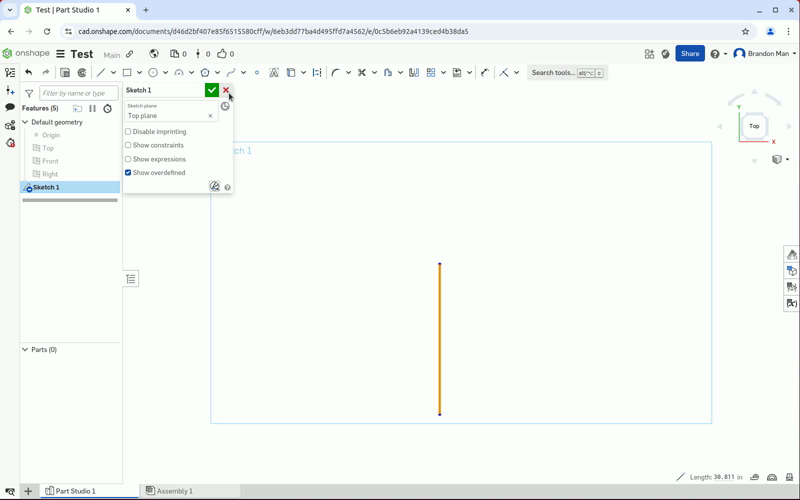
key(shift+h)
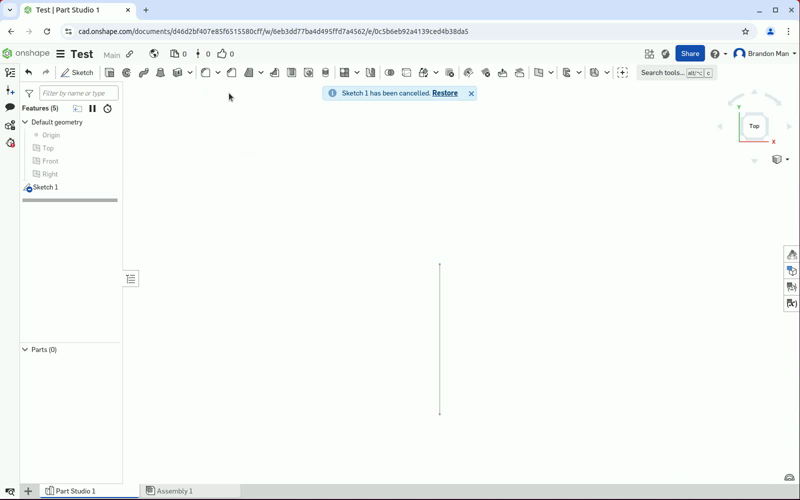
key(shift+s)
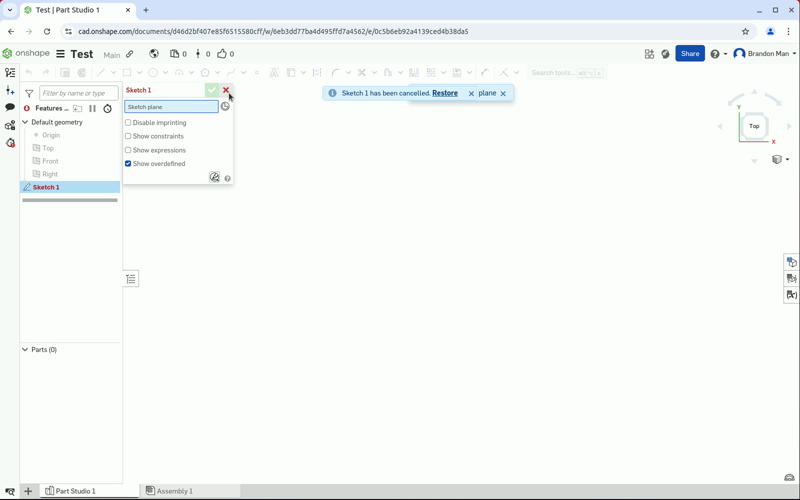
mouse_move(73, 150)
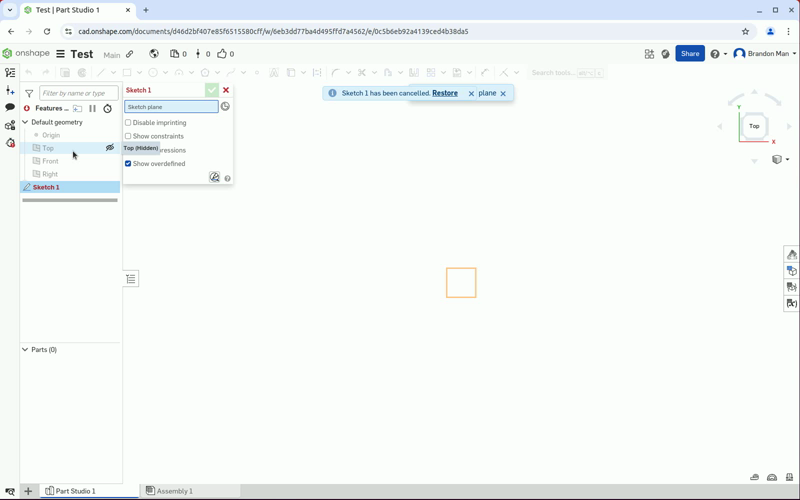
click(73, 150)
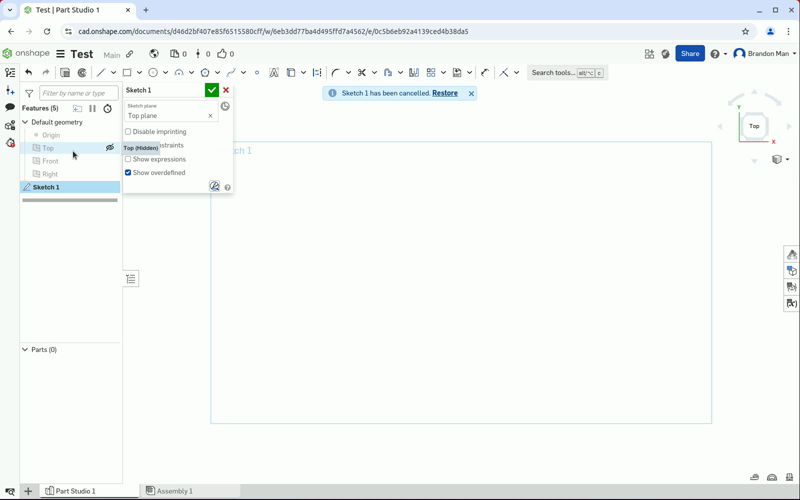
mouse_move(73, 352)
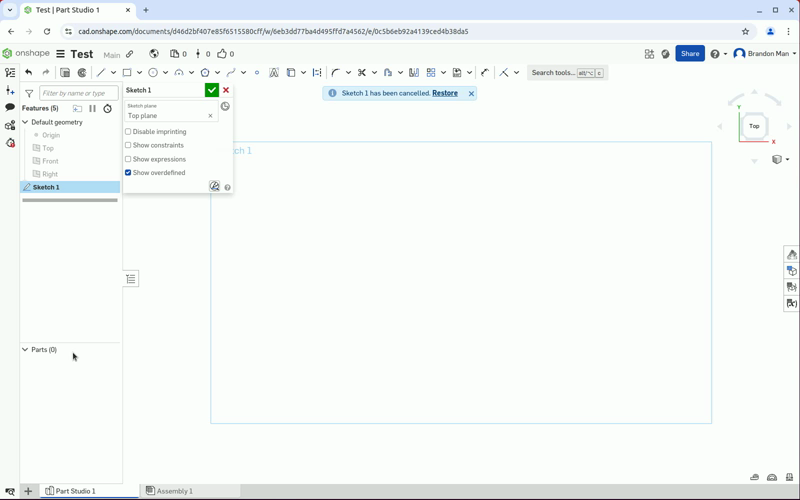
key(y)
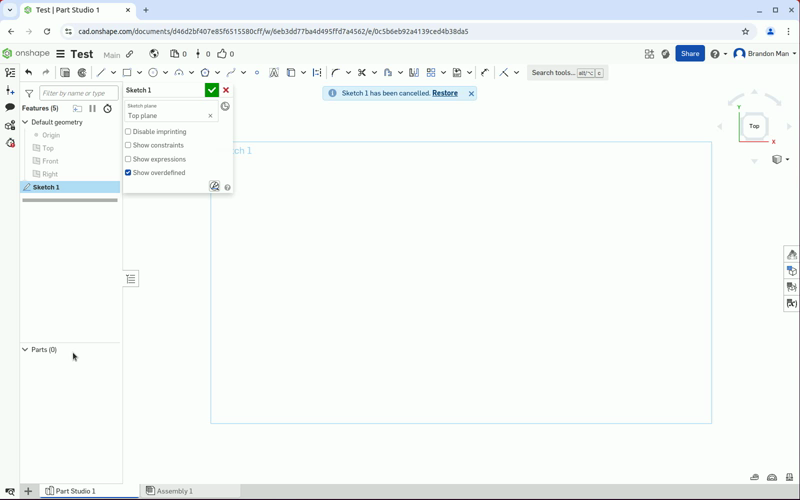
key(c)
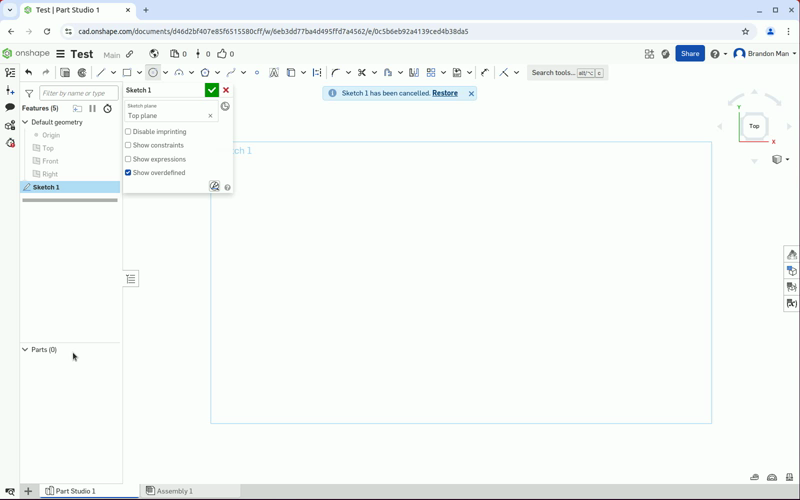
key_down(shift)
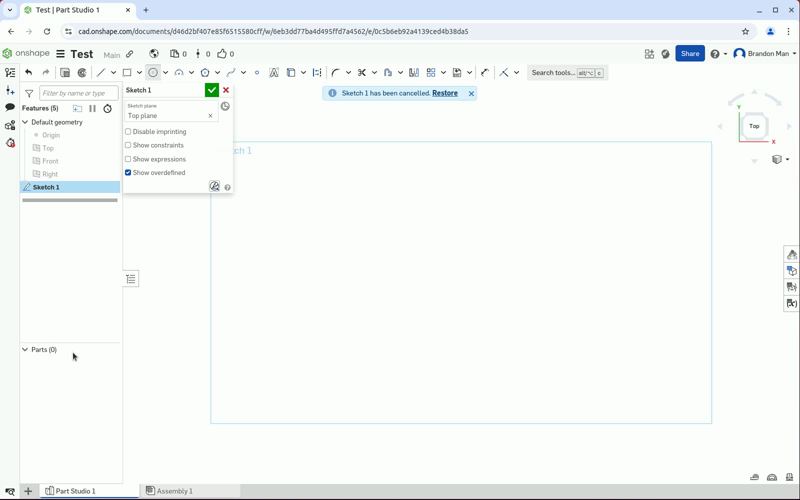
mouse_move(460, 282)
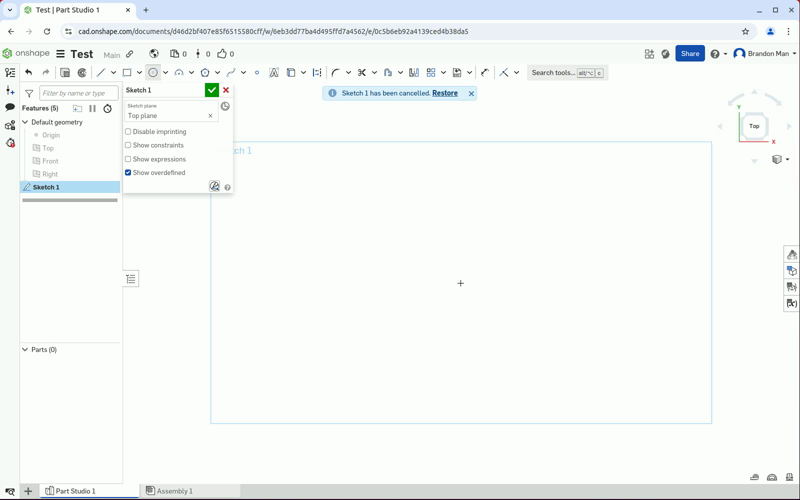
click(460, 282)
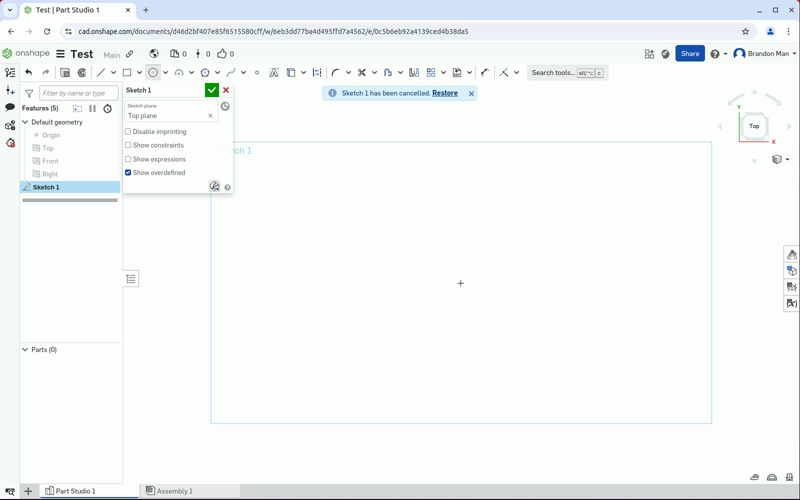
key_up(shift)
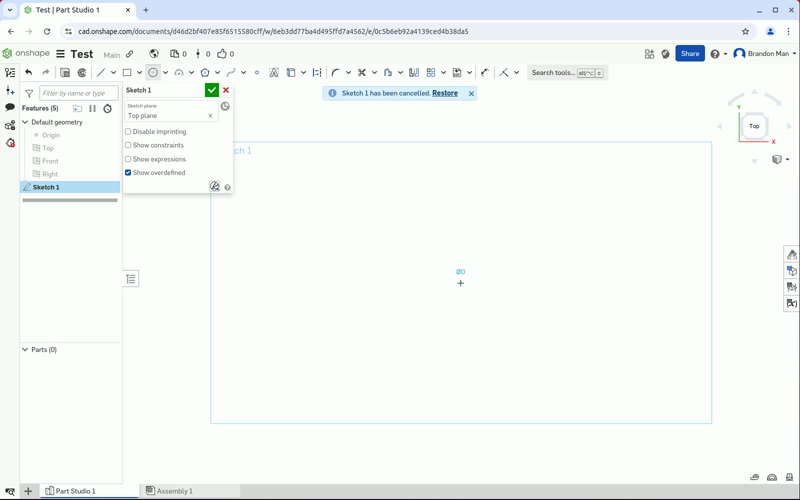
mouse_move(534, 282)
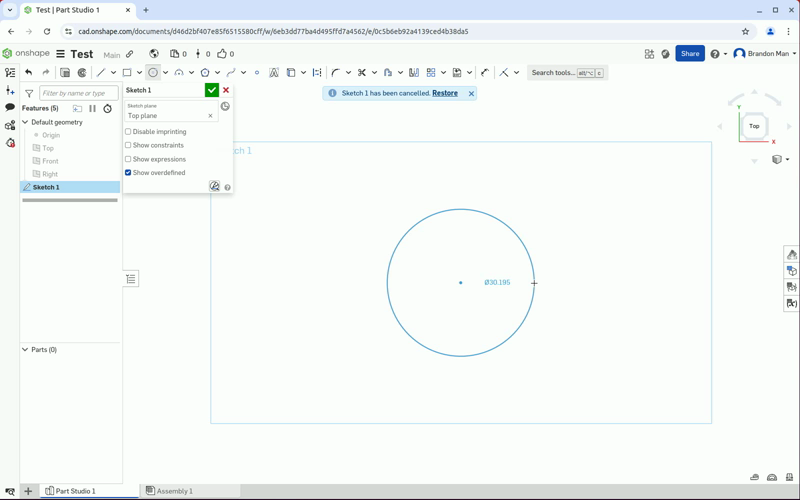
click(534, 282)
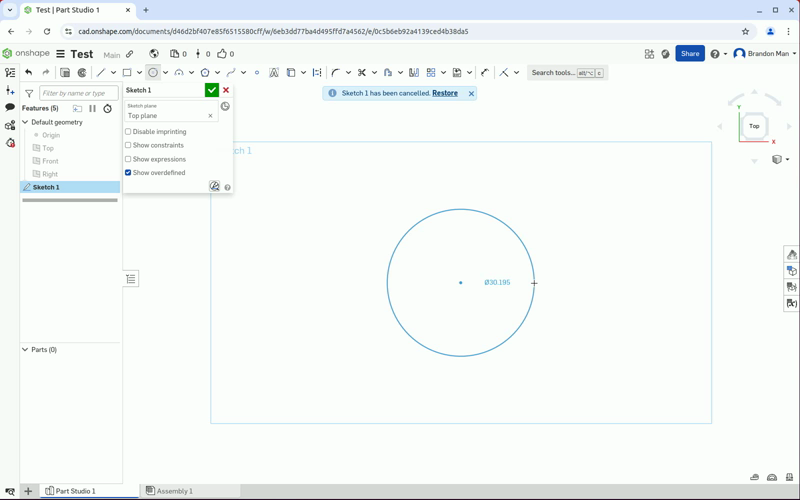
key(esc)
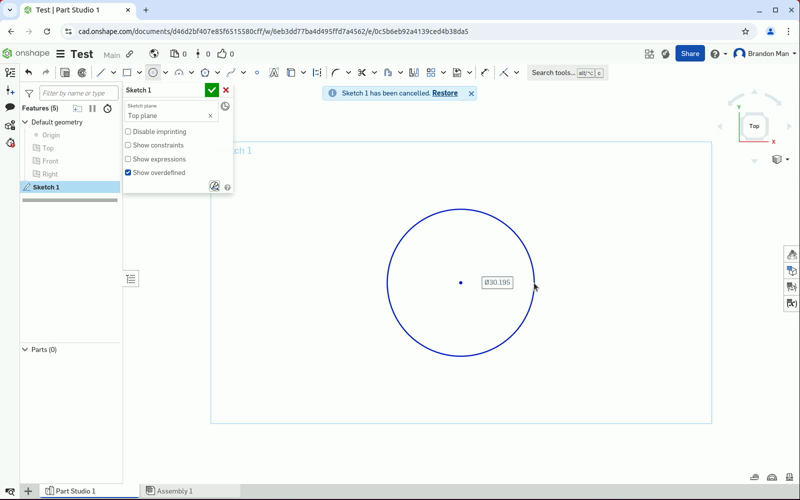
key(c)
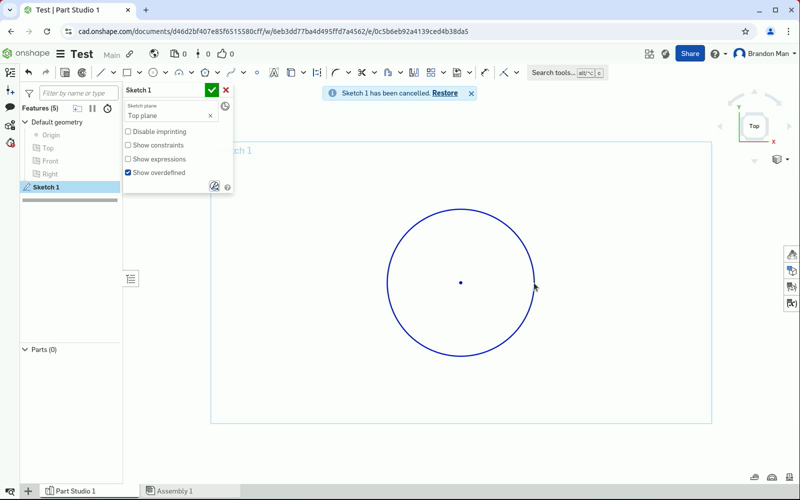
key_down(shift)
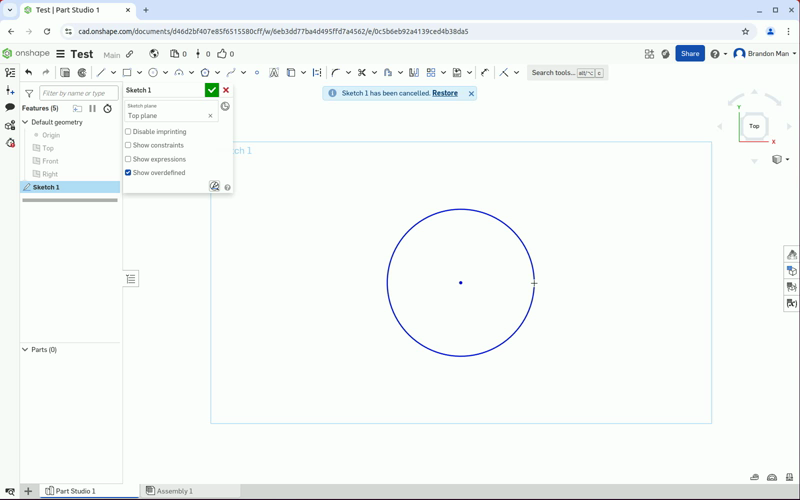
mouse_move(460, 282)
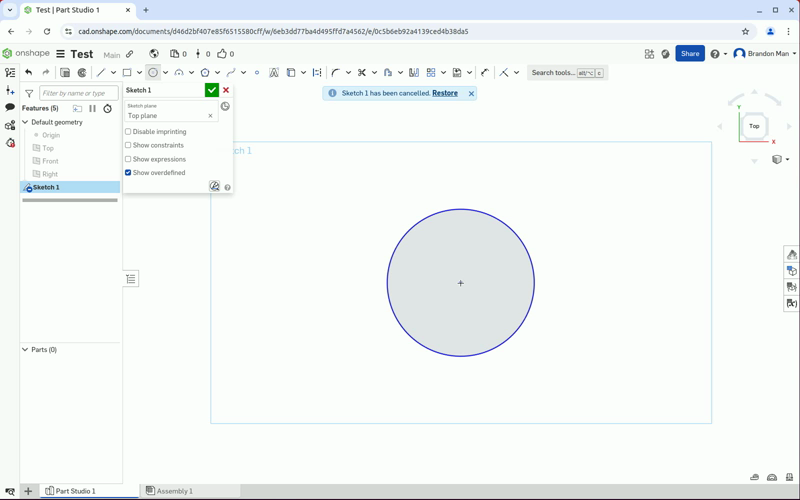
click(460, 282)
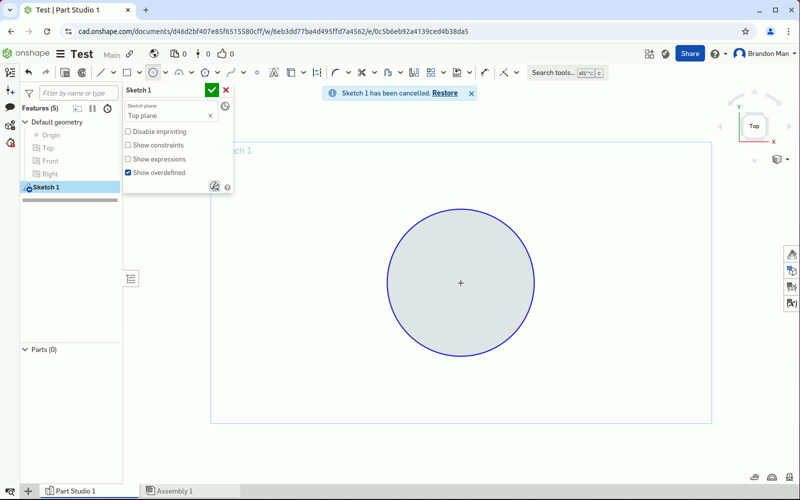
key_up(shift)
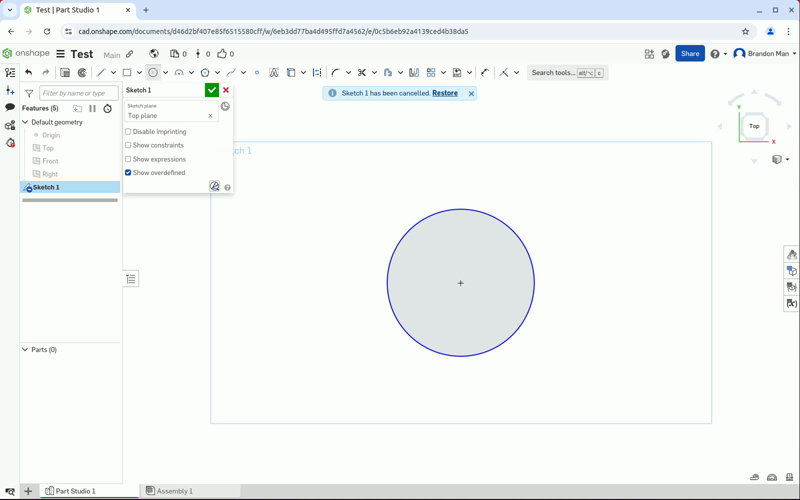
mouse_move(525, 282)
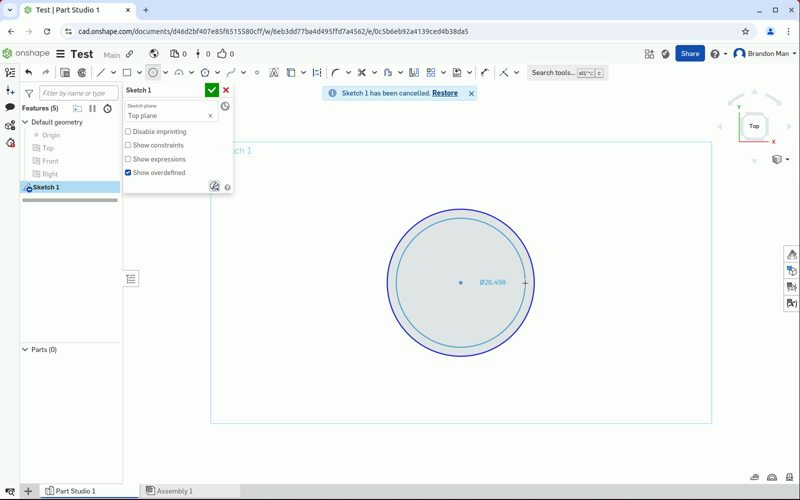
click(525, 282)
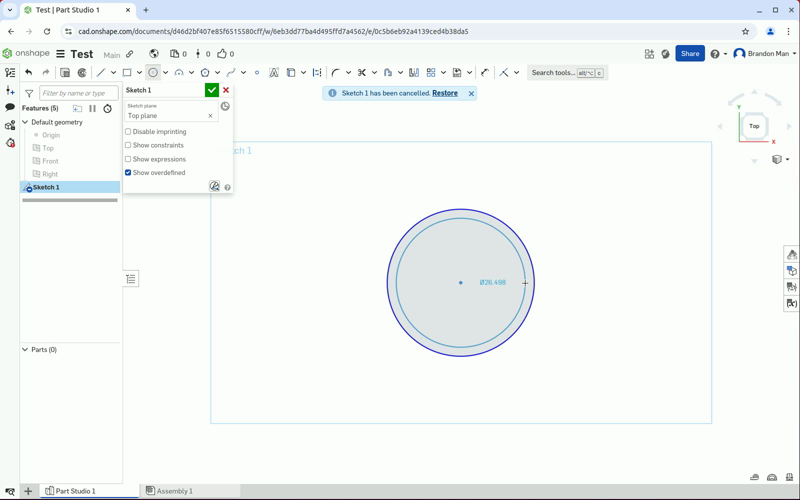
key(esc)
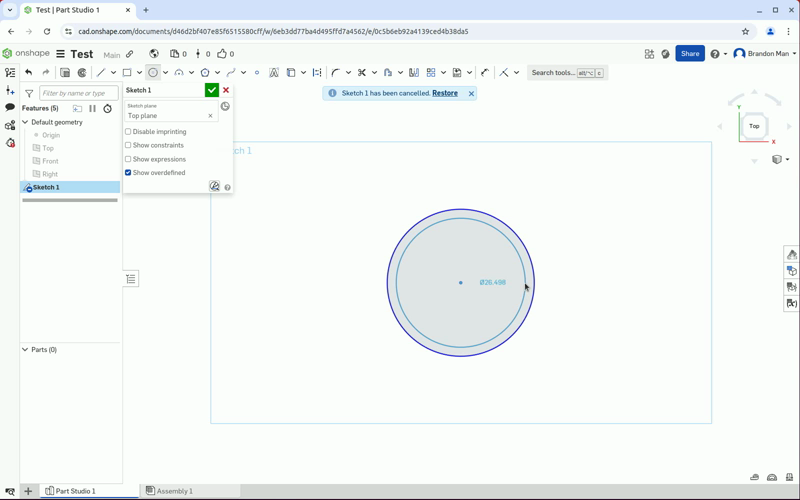
mouse_move(435, 345)
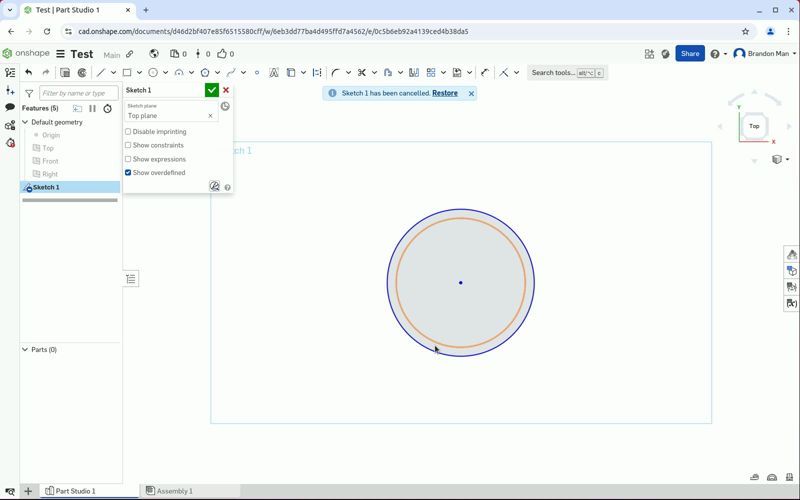
click(435, 345)
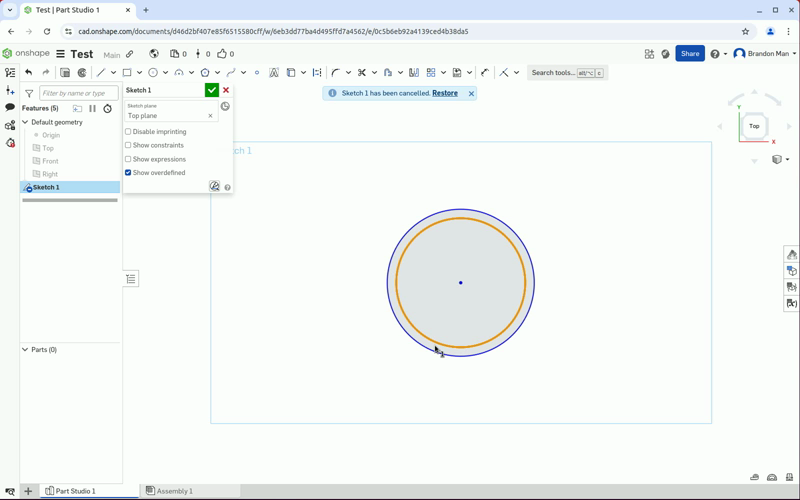
mouse_move(73, 352)
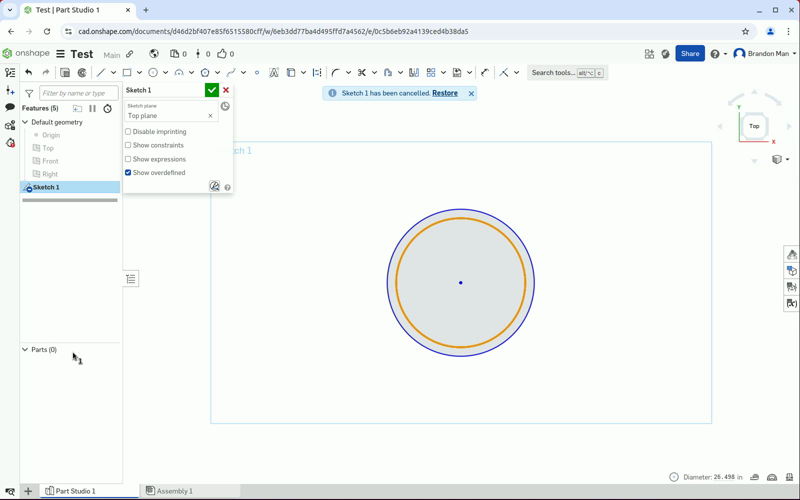
key(shift+y)
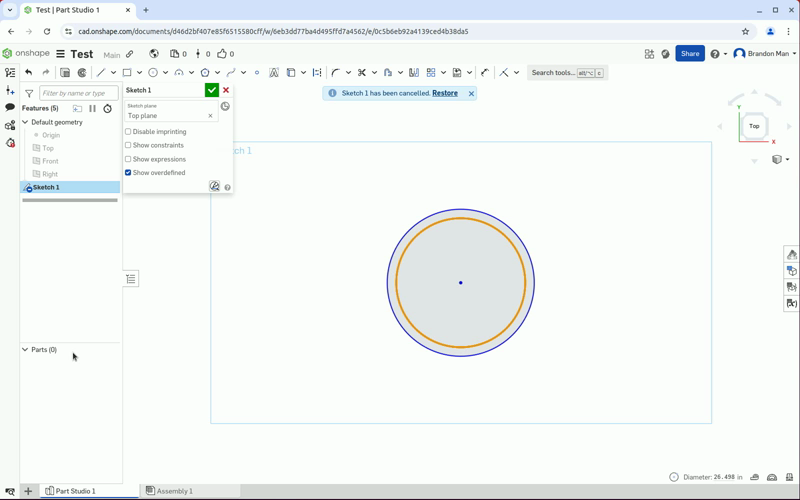
key(shift+e)
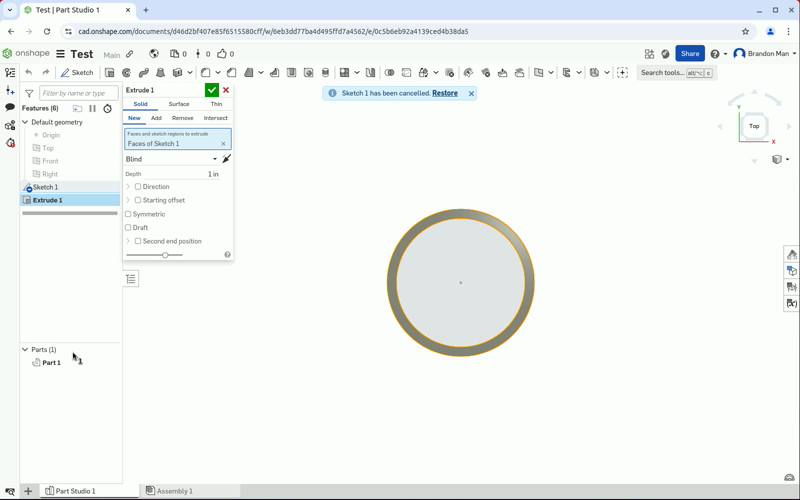
mouse_move(143, 106)
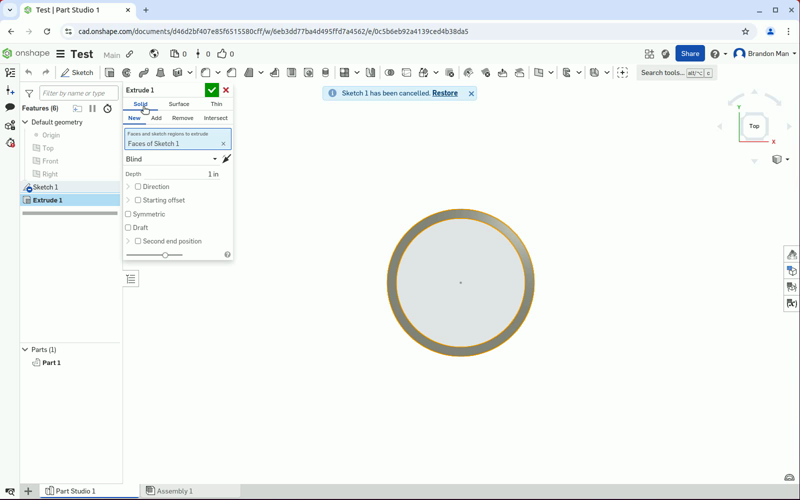
click(143, 106)
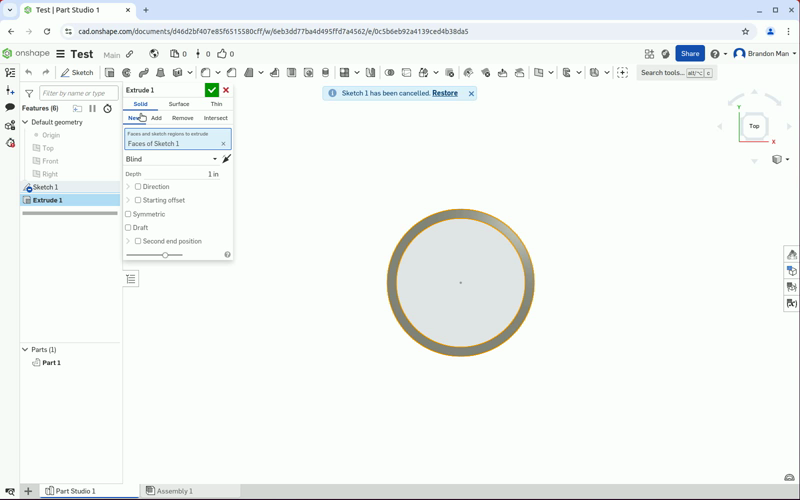
mouse_move(137, 120)
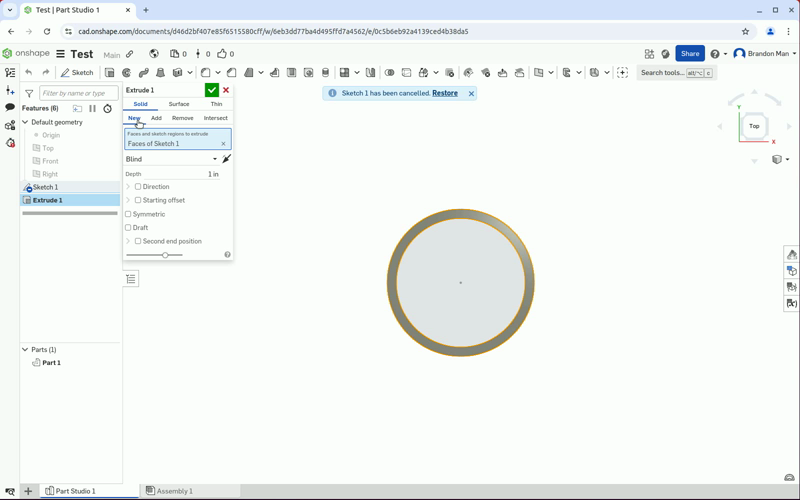
click(137, 120)
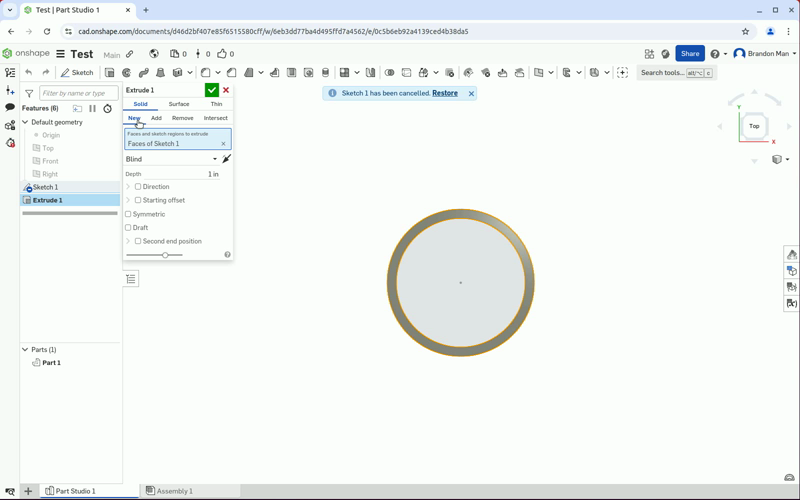
key(tab, 4)
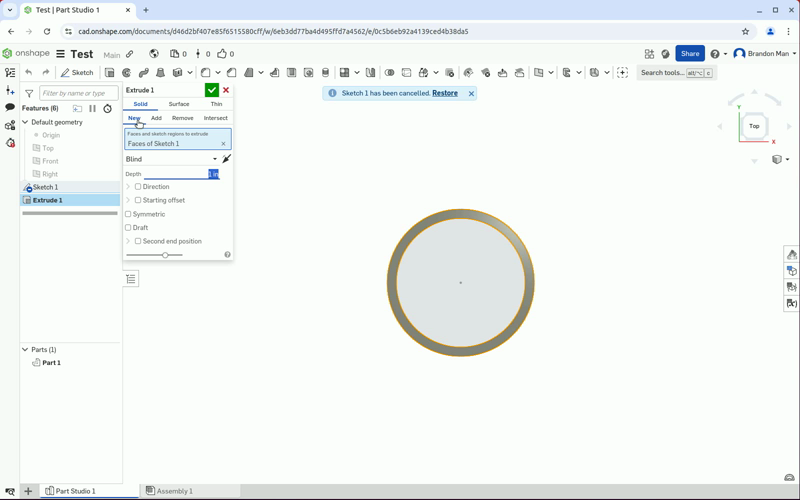
text(7.221)
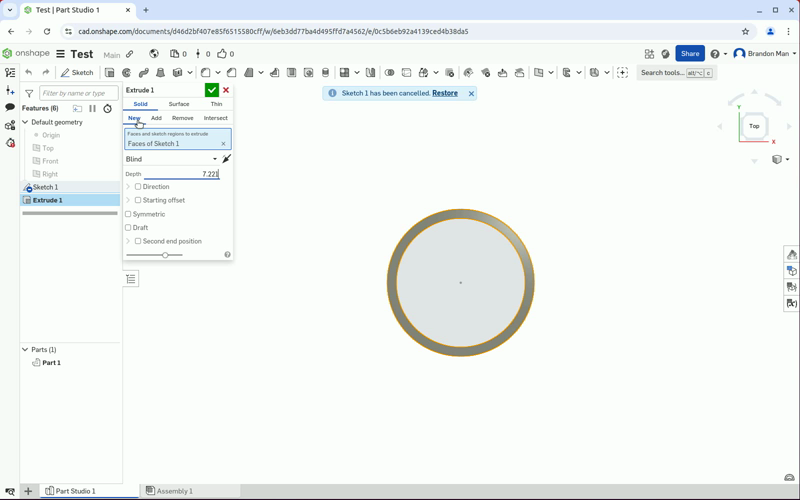
key(enter)
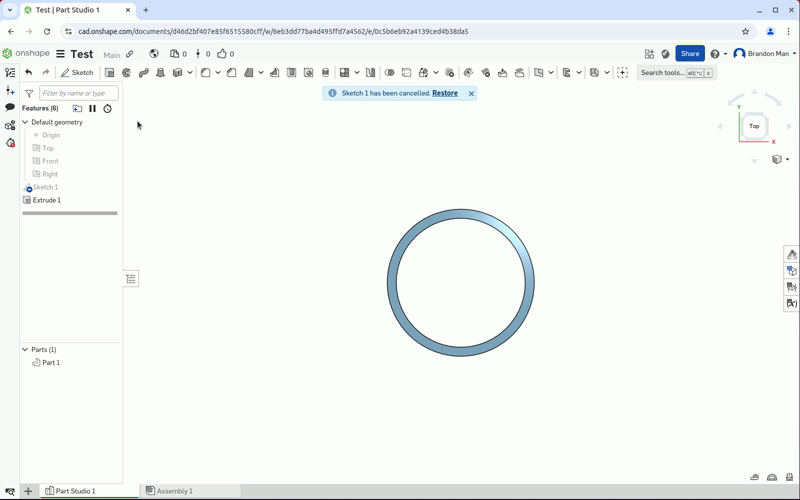
key(shift+h)
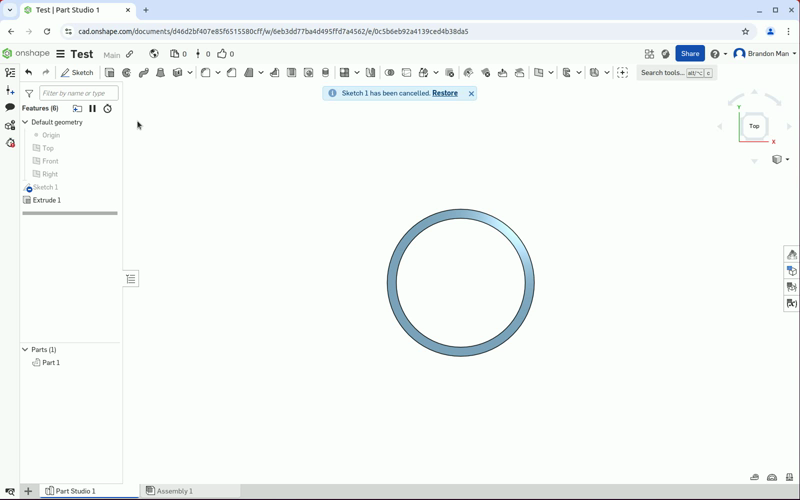
key(shift+h)
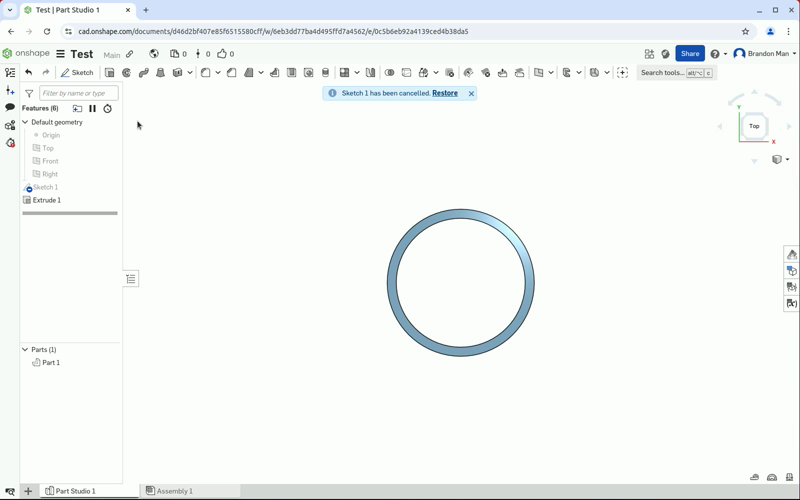
mouse_move(73, 189)
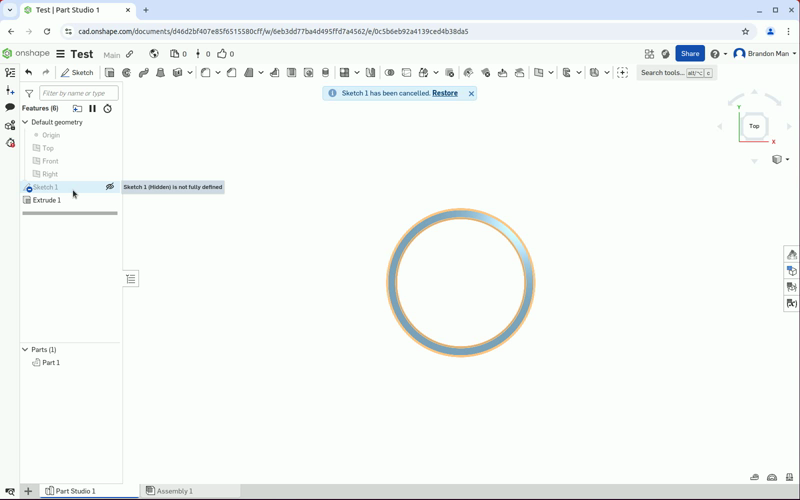
click(73, 189)
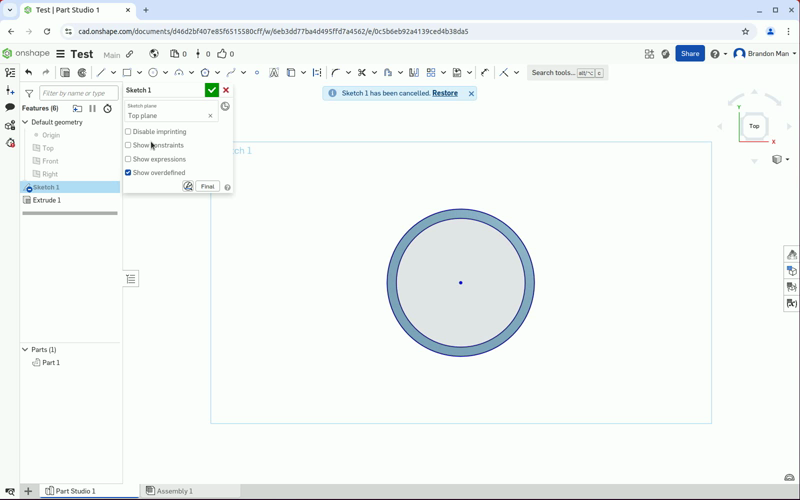
mouse_move(229, 92)
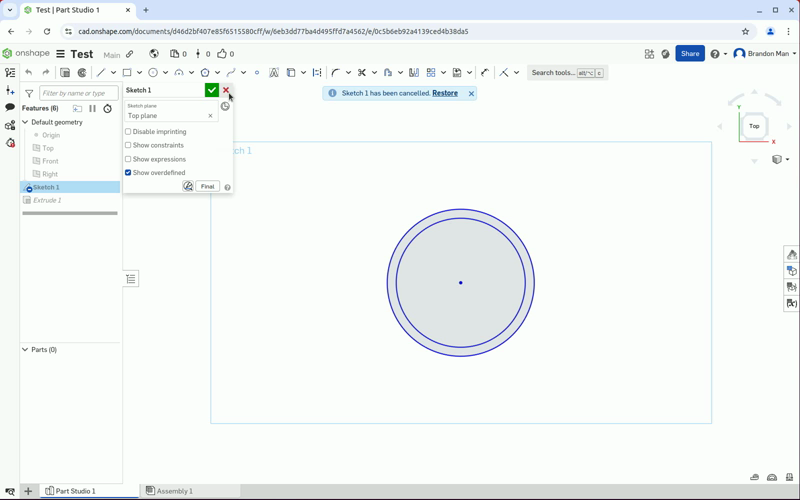
click(229, 92)
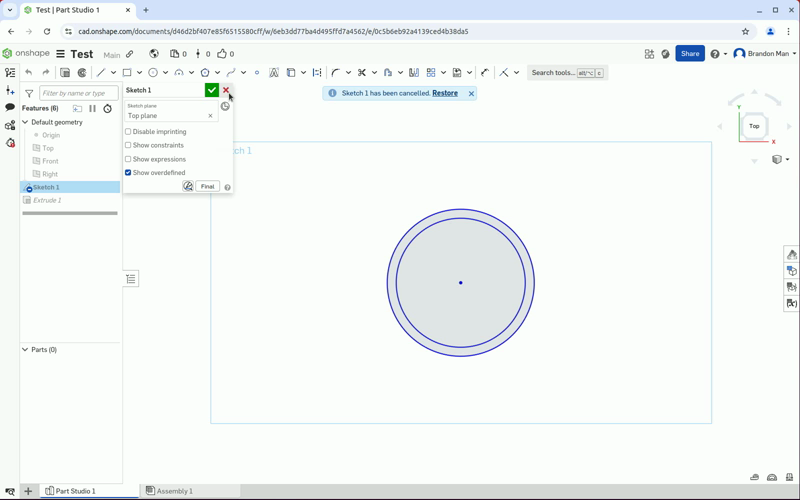
key(shift+s)
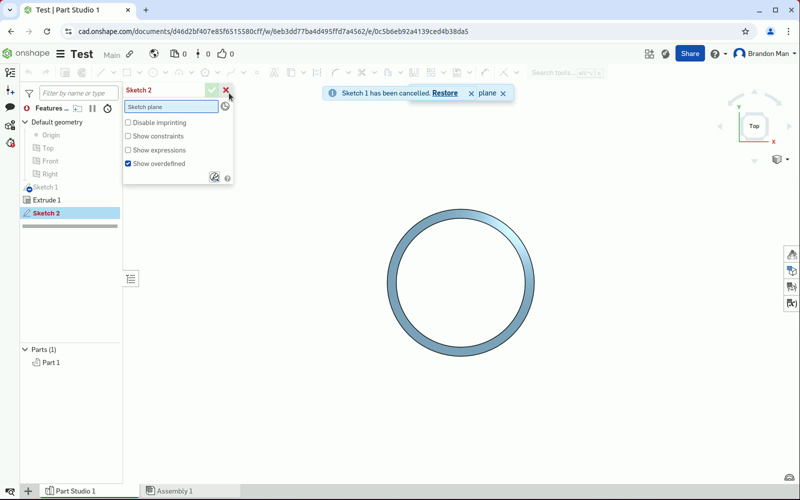
mouse_move(73, 150)
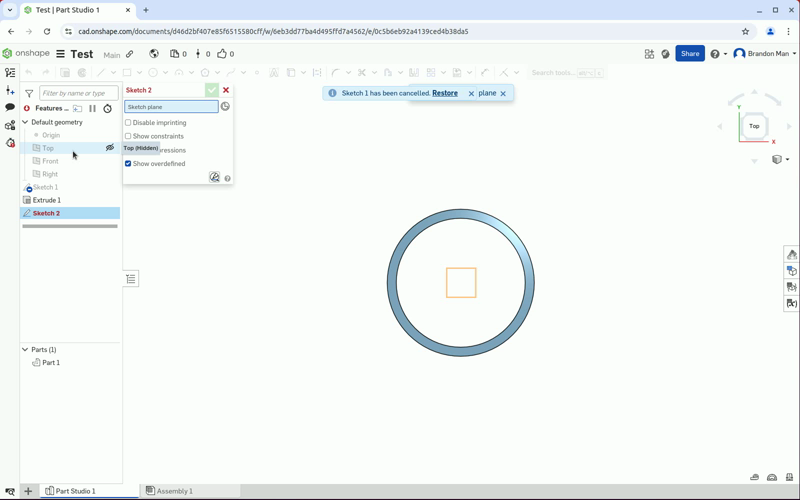
click(73, 150)
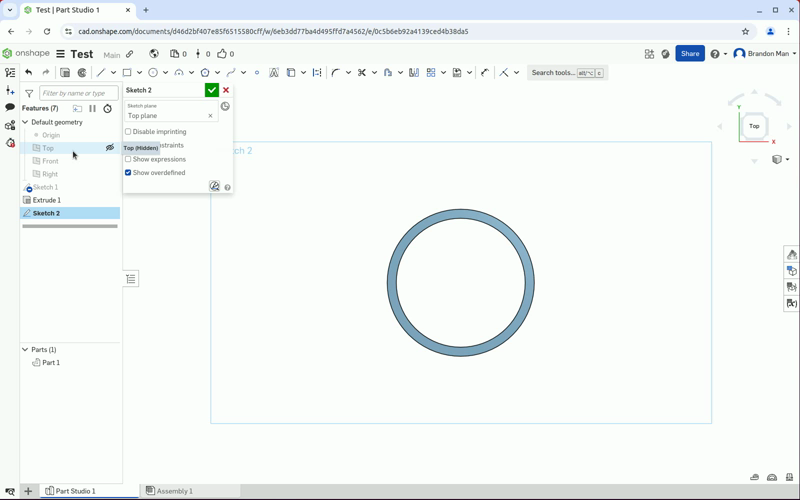
mouse_move(73, 352)
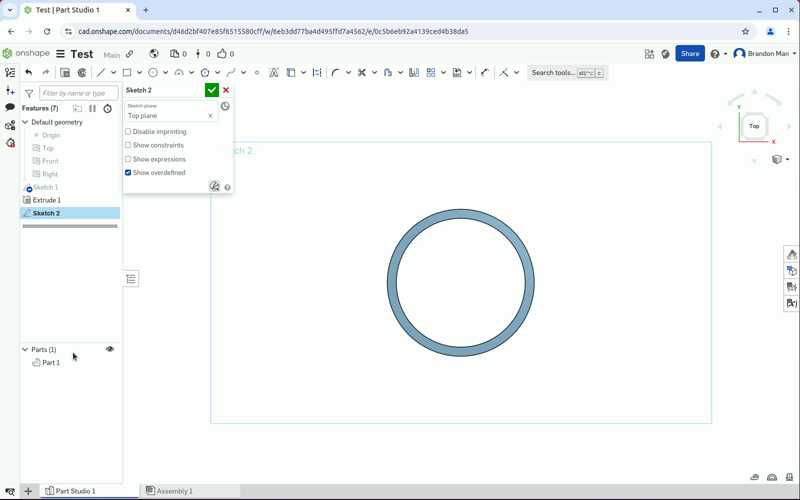
key(y)
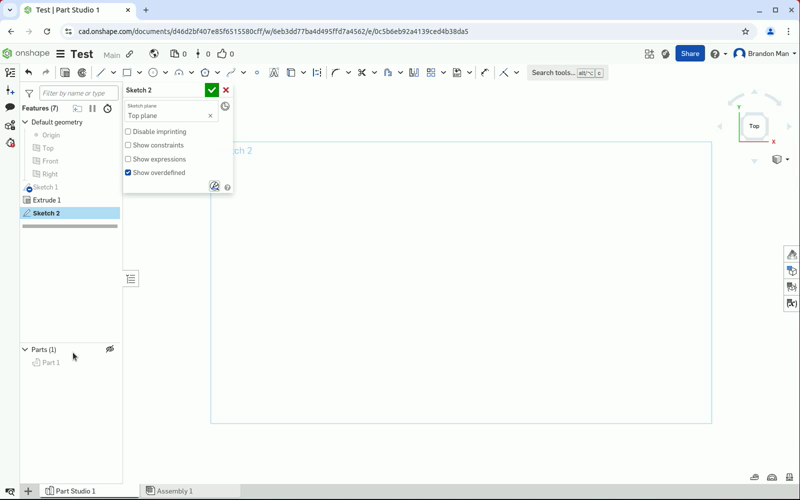
key(c)
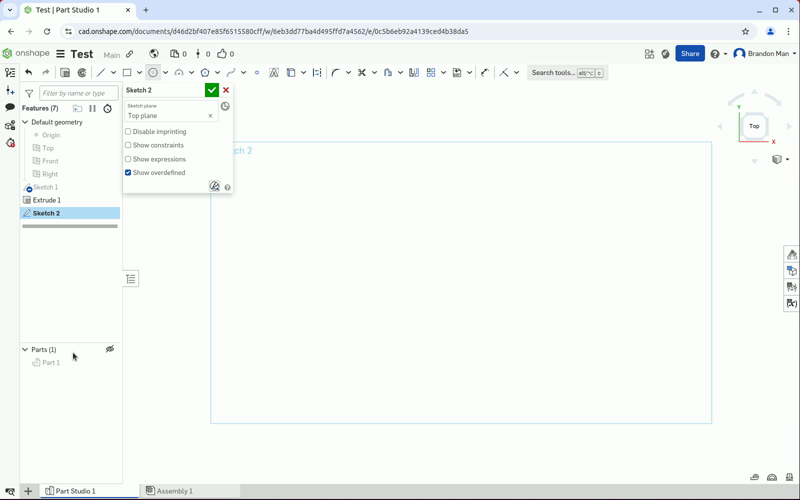
key_down(shift)
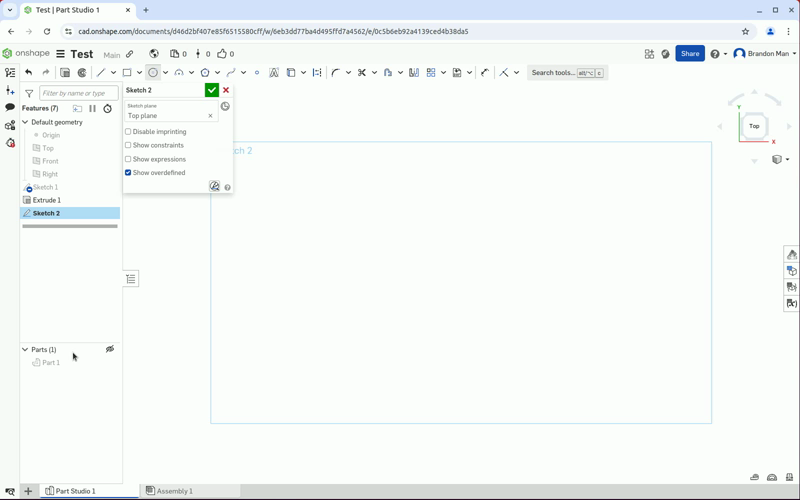
mouse_move(461, 282)
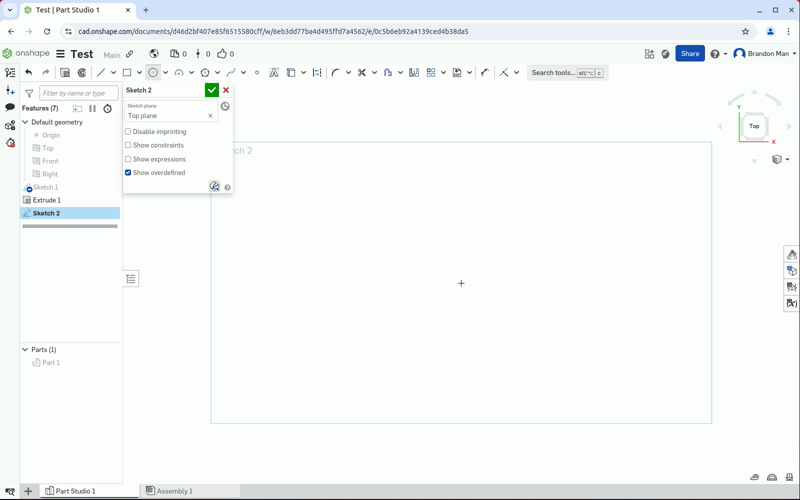
click(461, 282)
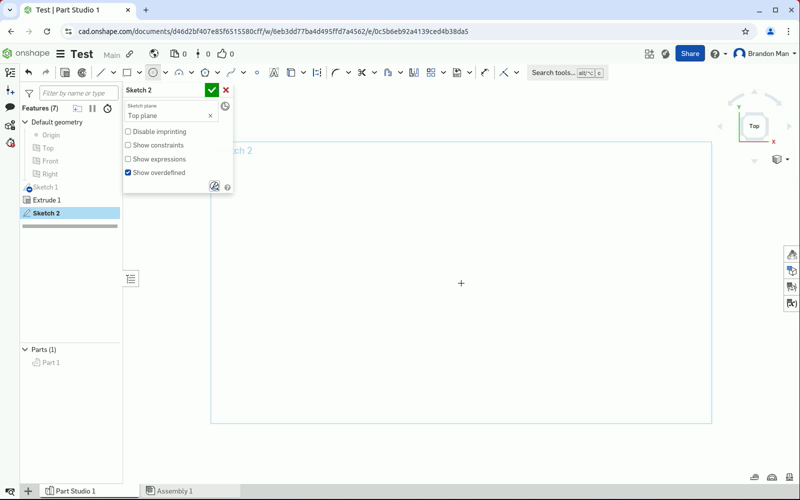
key_up(shift)
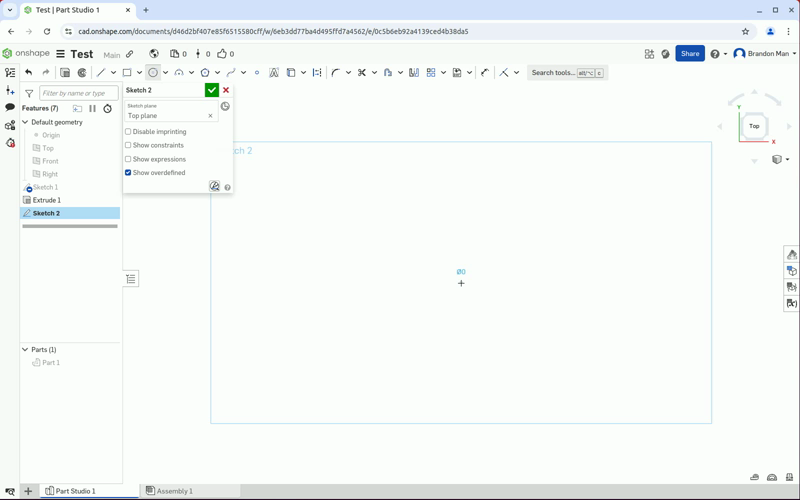
mouse_move(574, 282)
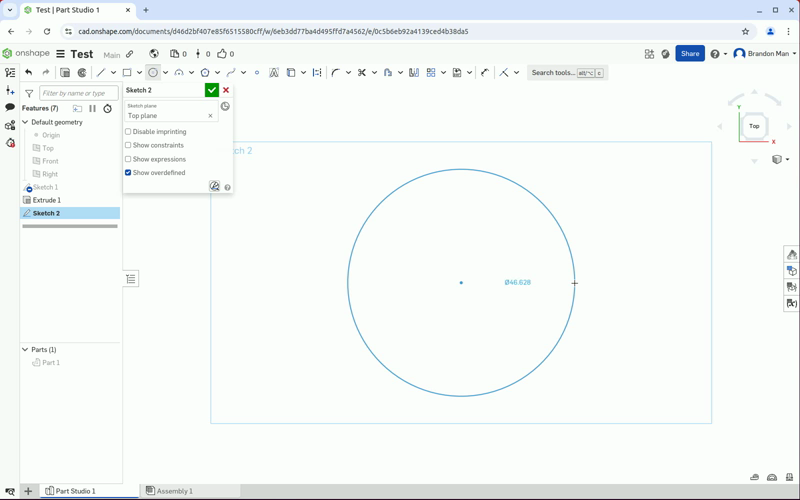
click(574, 282)
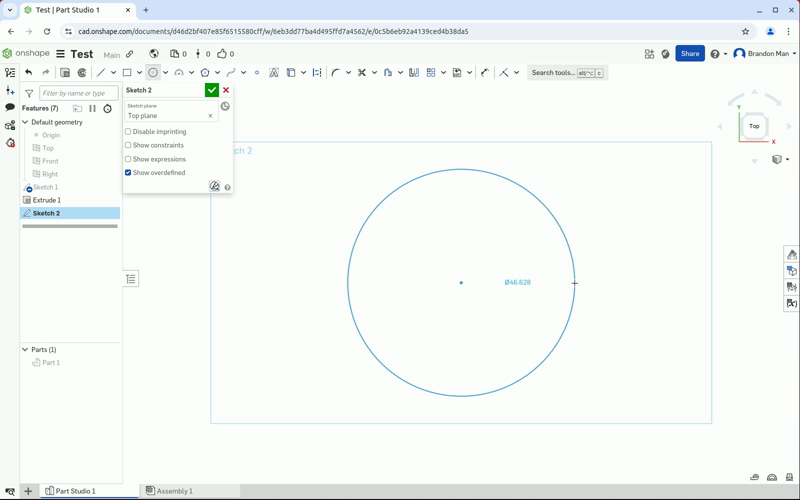
key(esc)
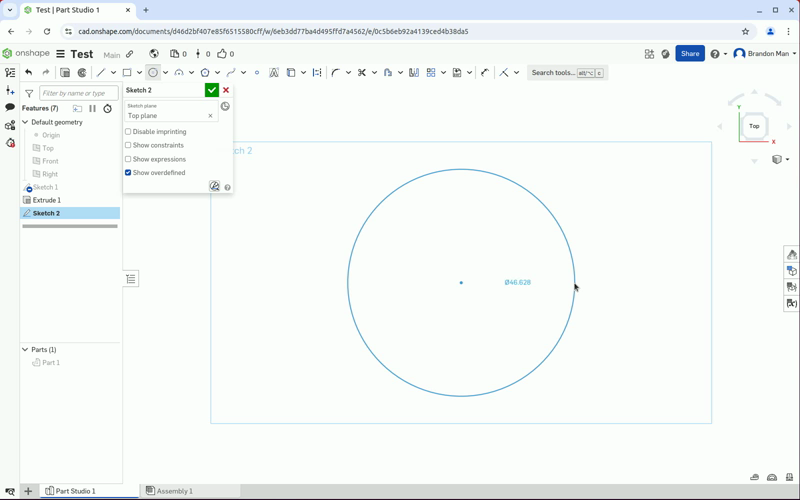
key(c)
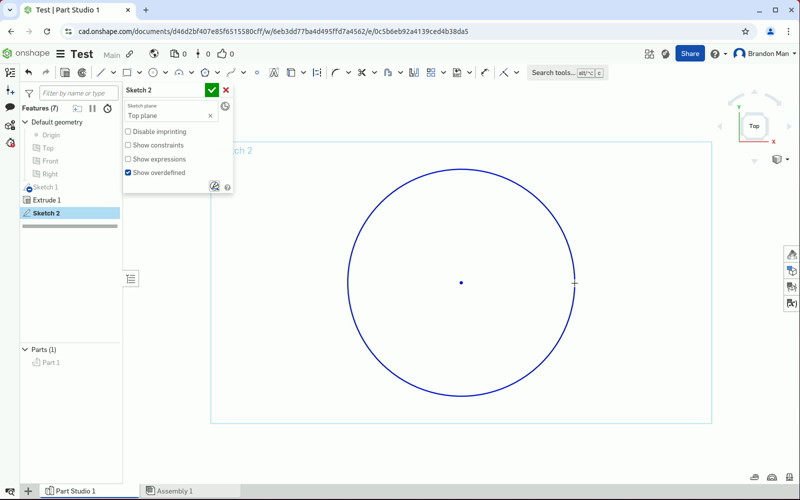
key_down(shift)
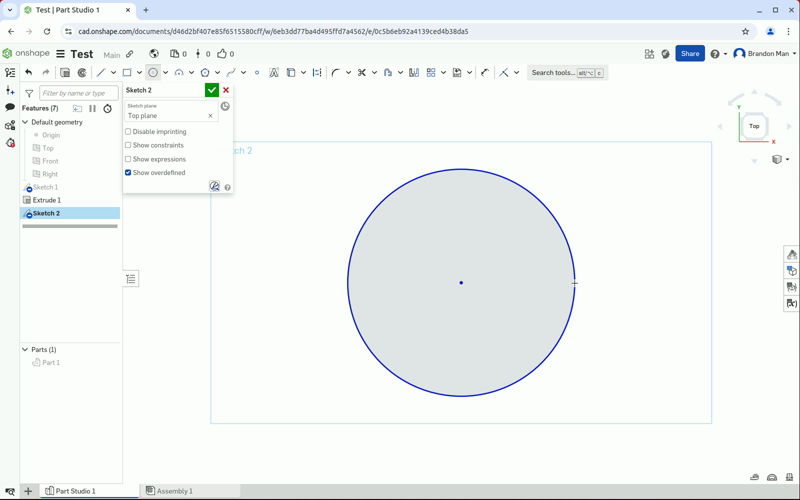
mouse_move(461, 282)
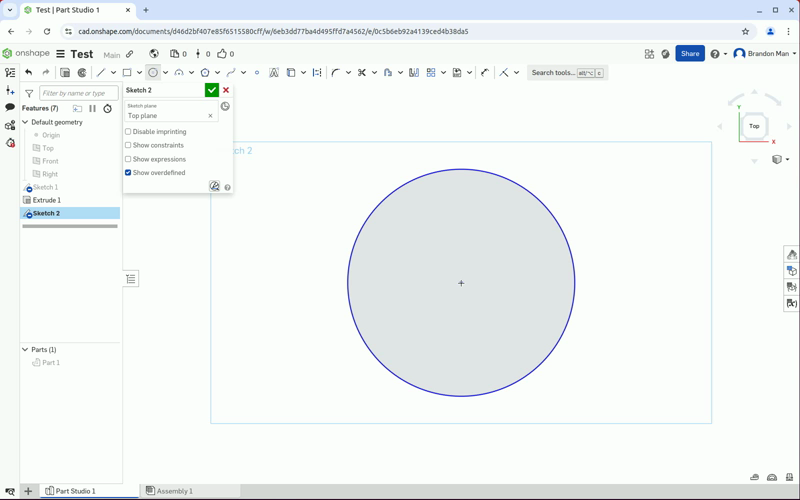
click(461, 282)
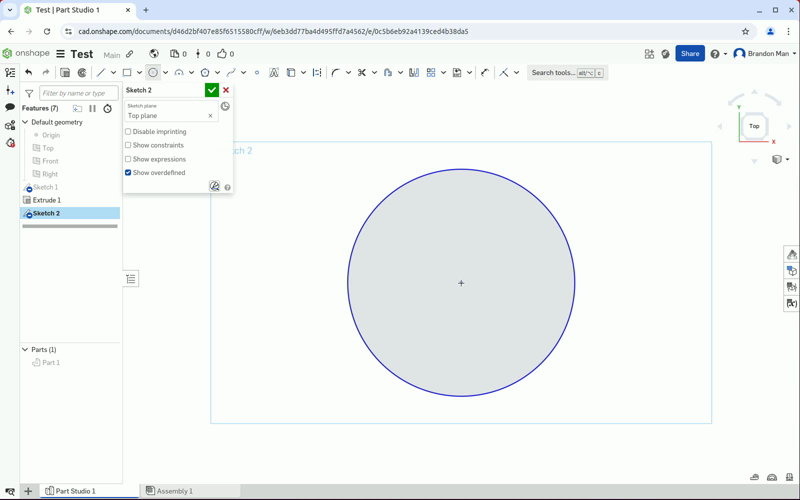
key_up(shift)
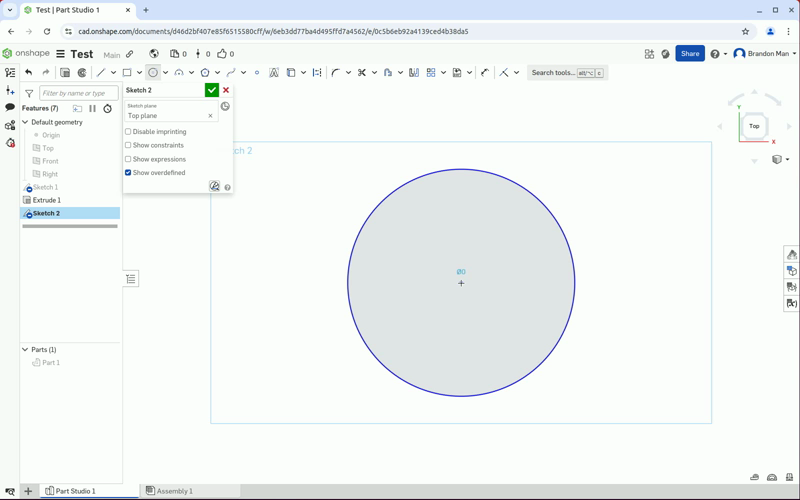
mouse_move(536, 282)
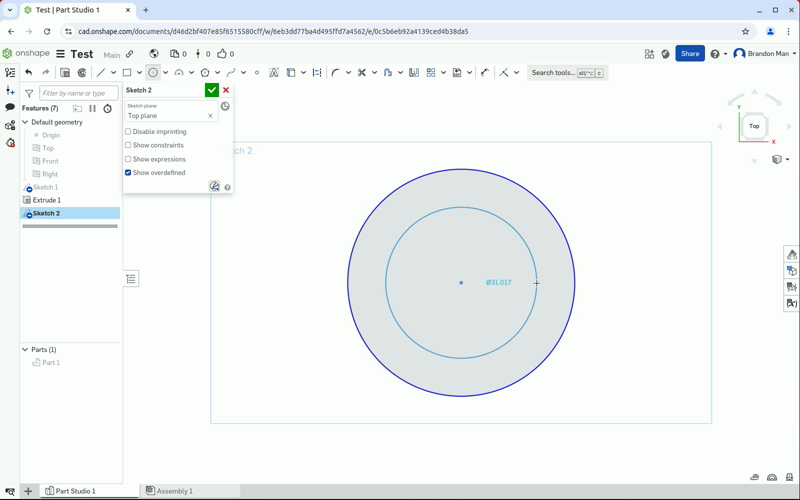
click(536, 282)
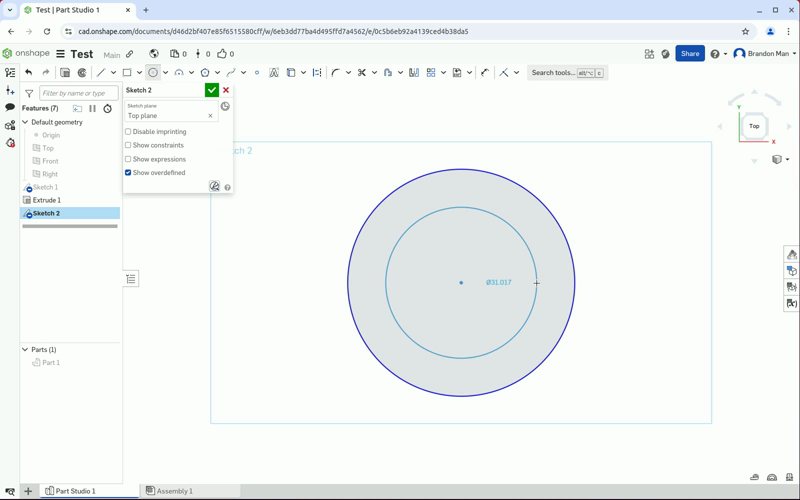
key(esc)
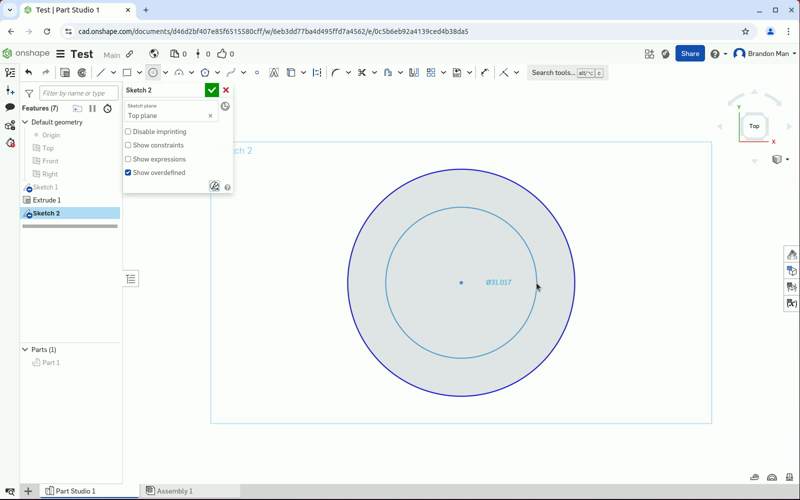
mouse_move(472, 189)
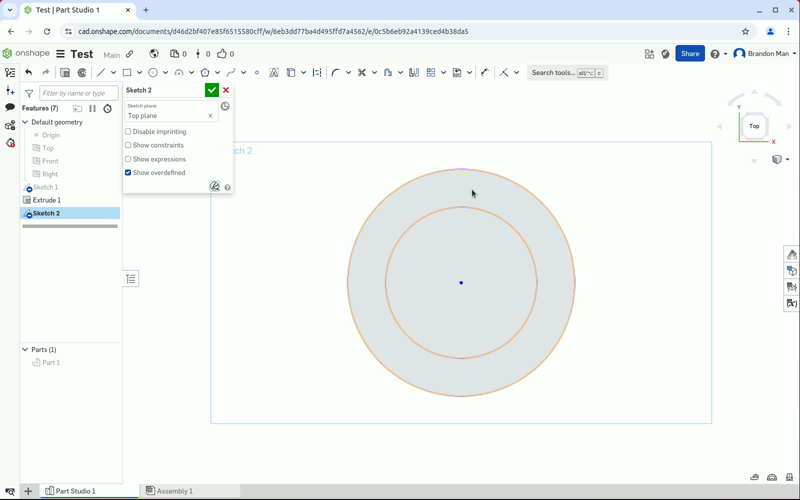
click(472, 189)
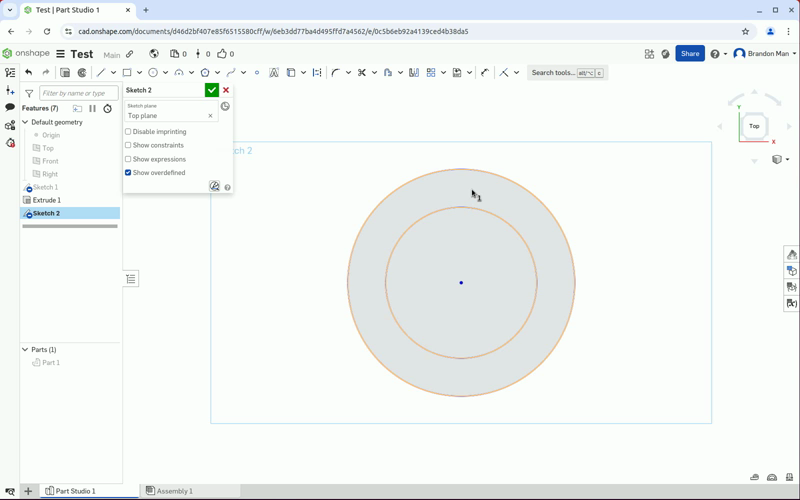
mouse_move(73, 352)
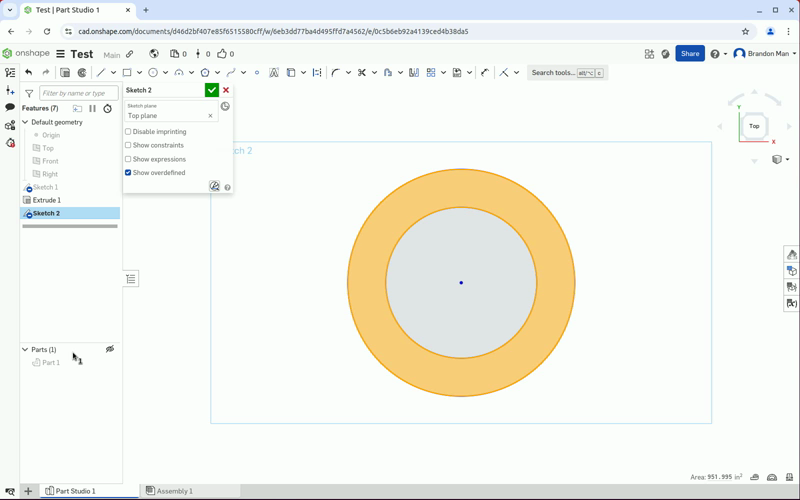
key(shift+y)
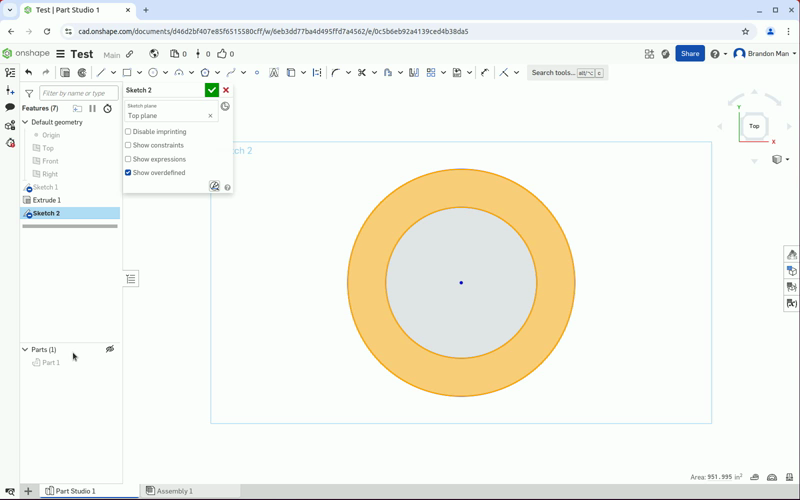
key(shift+e)
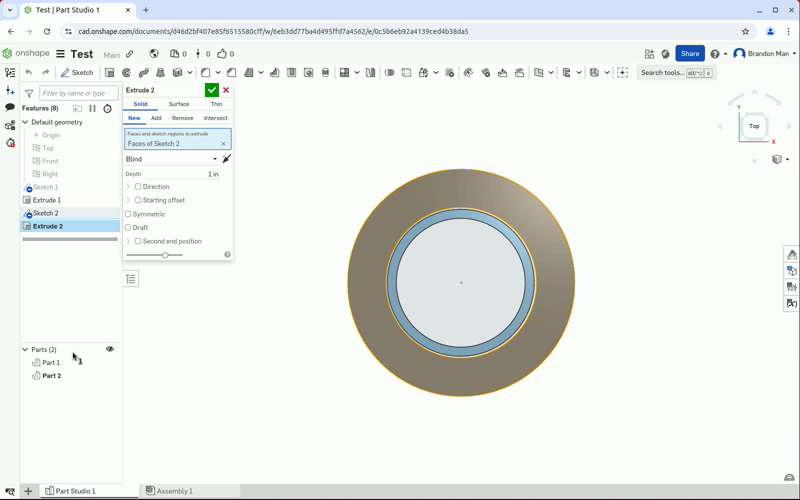
mouse_move(143, 106)
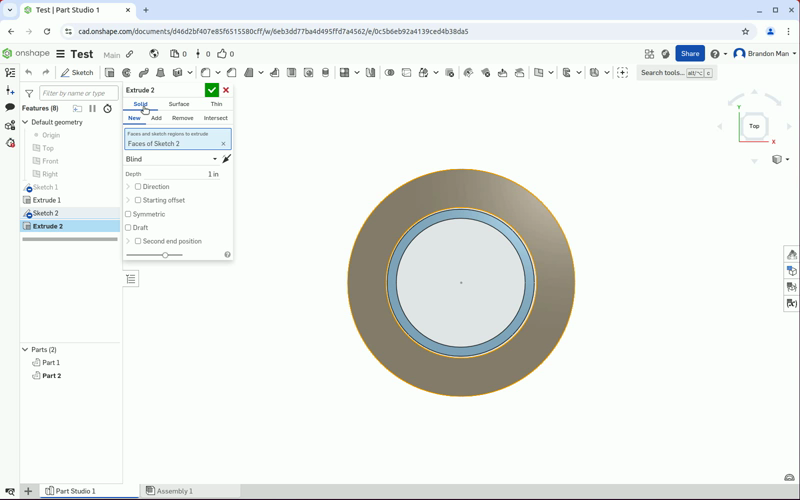
click(143, 106)
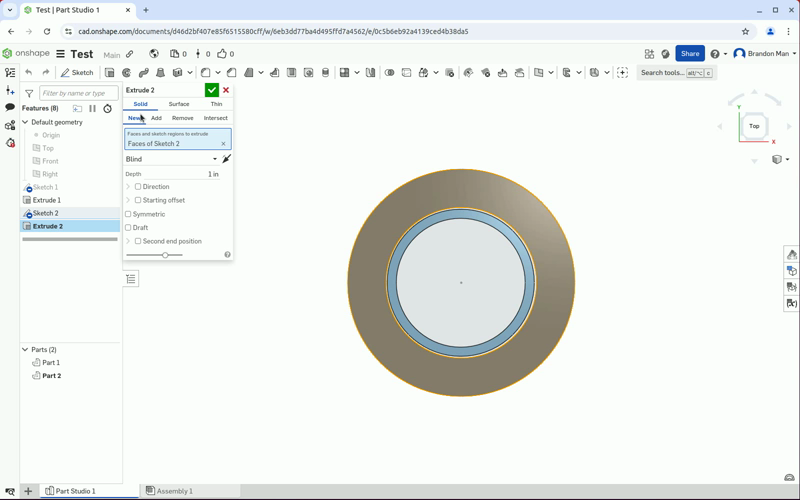
mouse_move(137, 120)
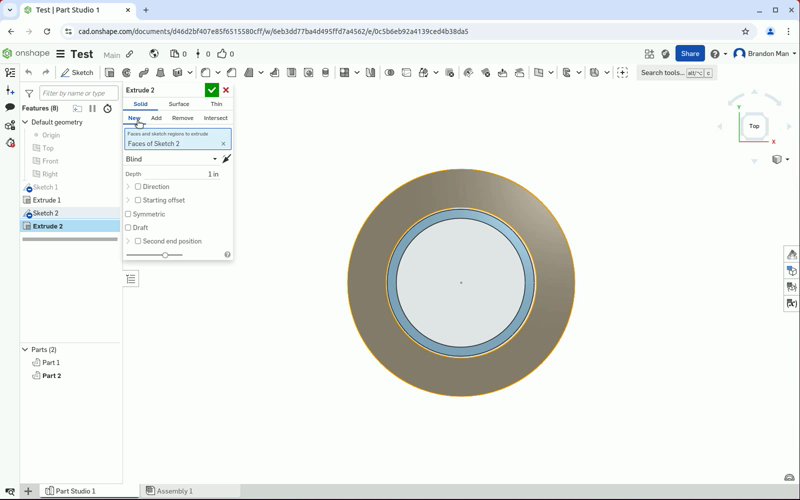
click(137, 120)
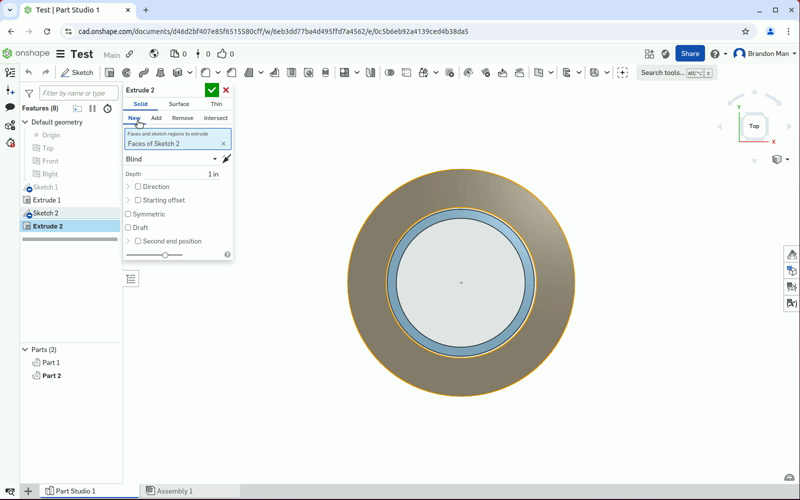
key(tab, 4)
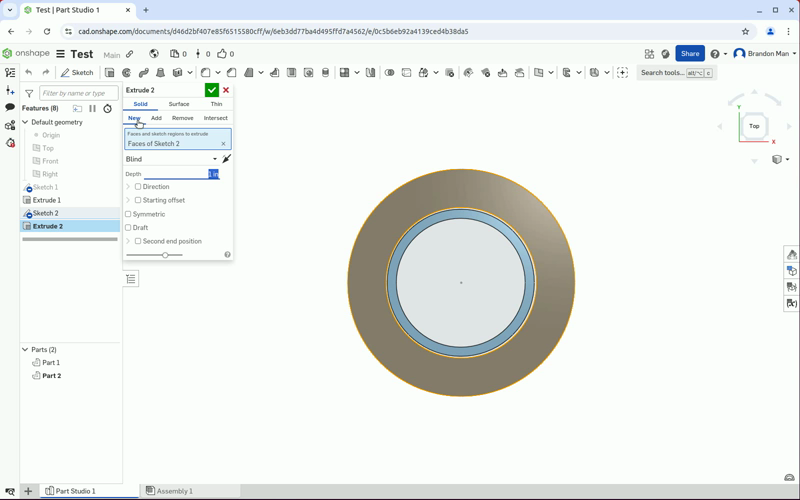
text(7.221)
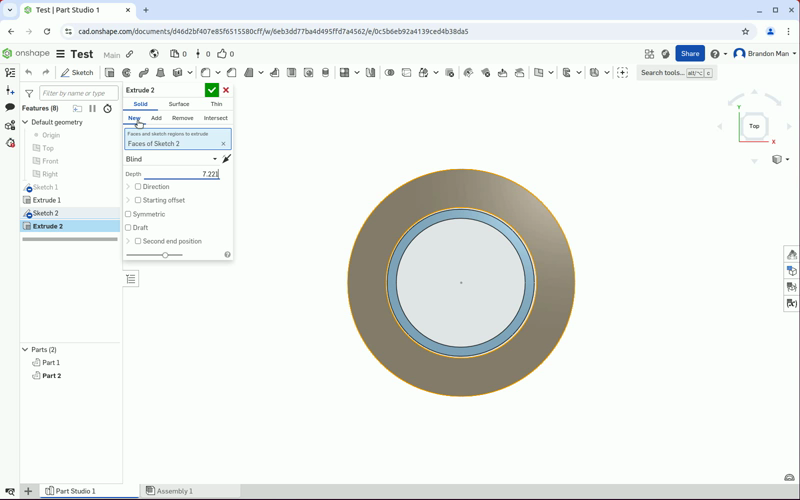
key(enter)
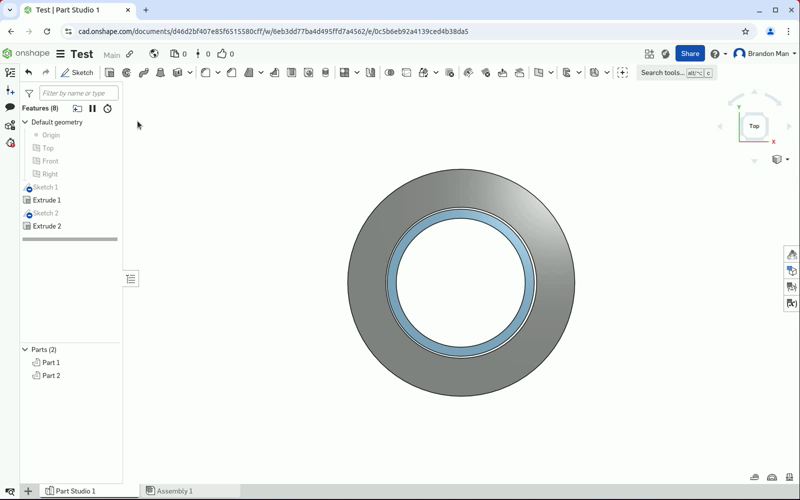
key(shift+h)
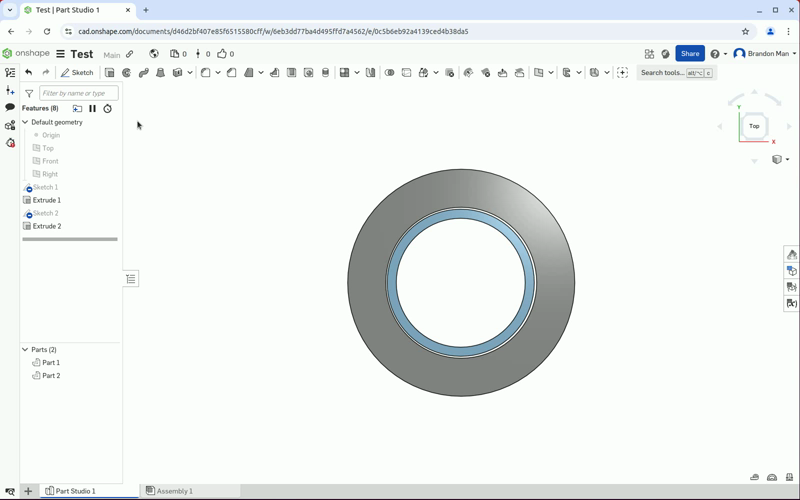
key(shift+h)
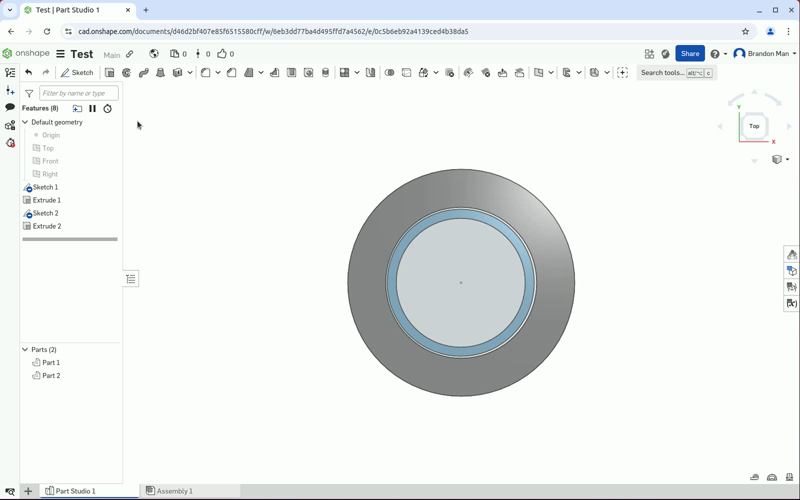
key(shift+7)
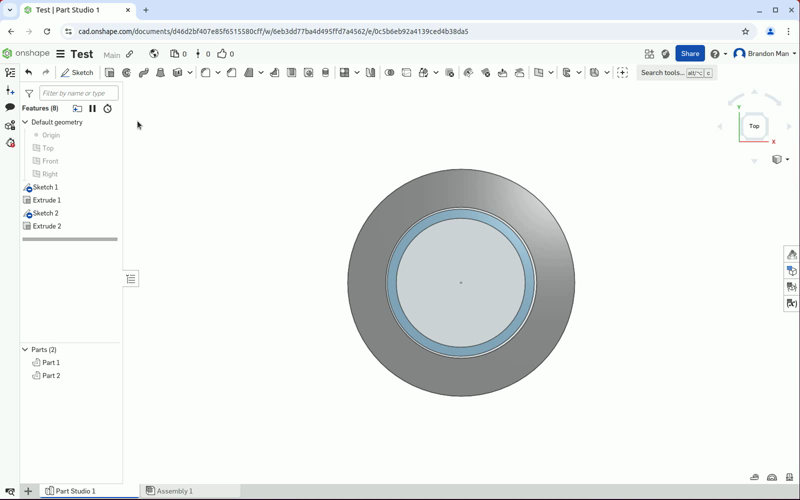
key(up, 3)
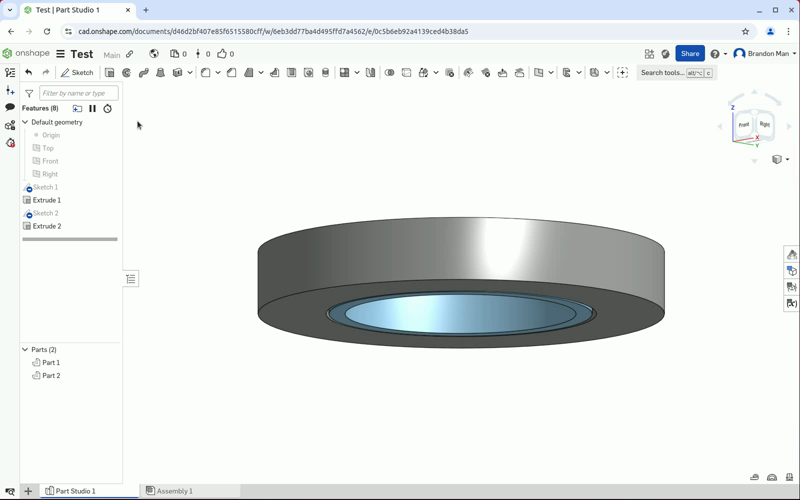
key(left, 3)
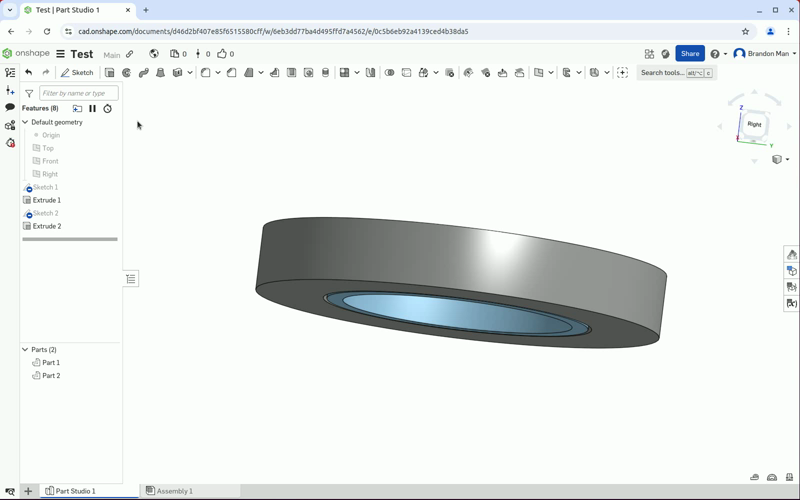
key(right, 3)
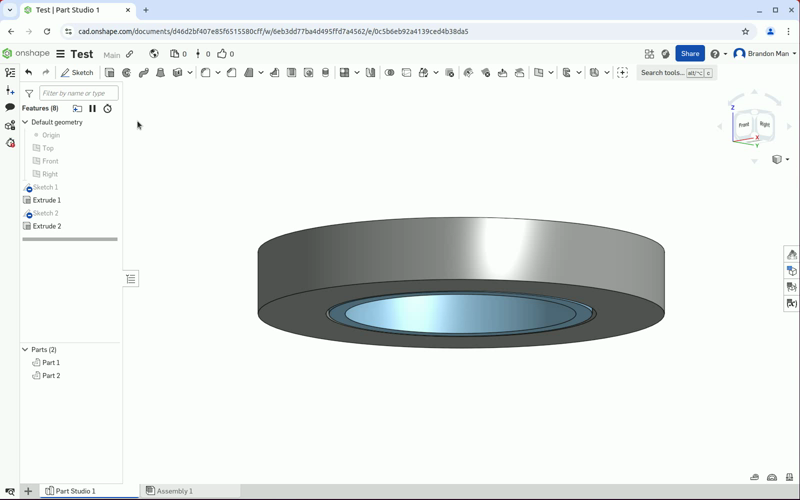
key(down, 3)
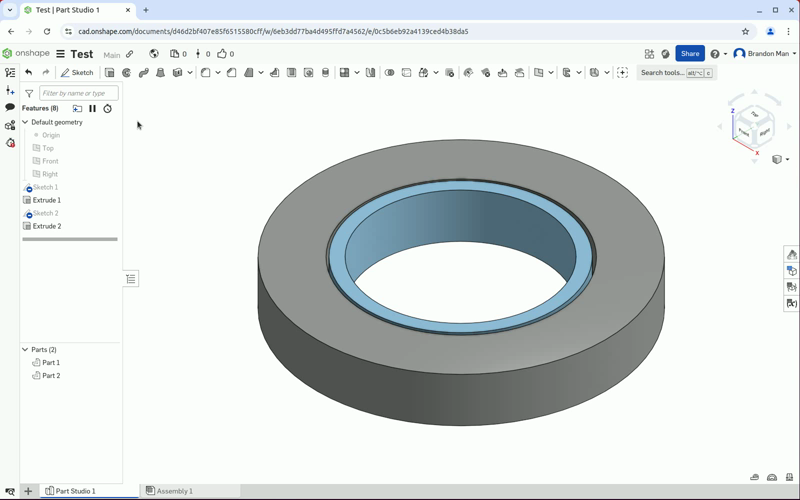
mouse_move(73, 189)
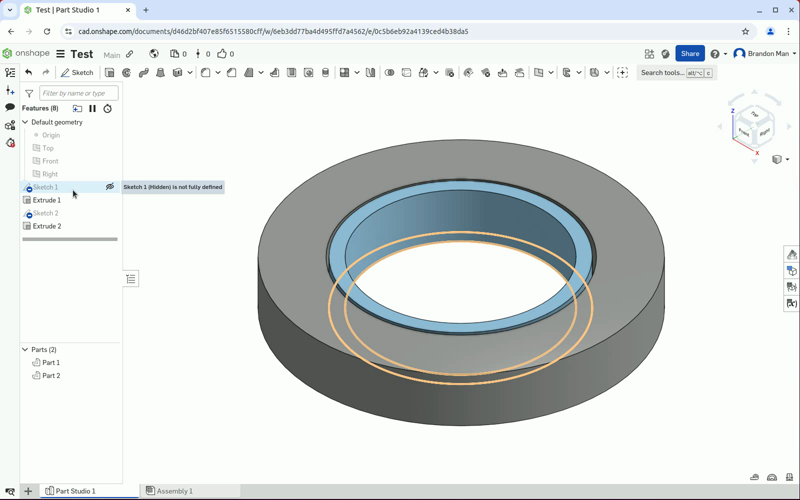
click(73, 189)